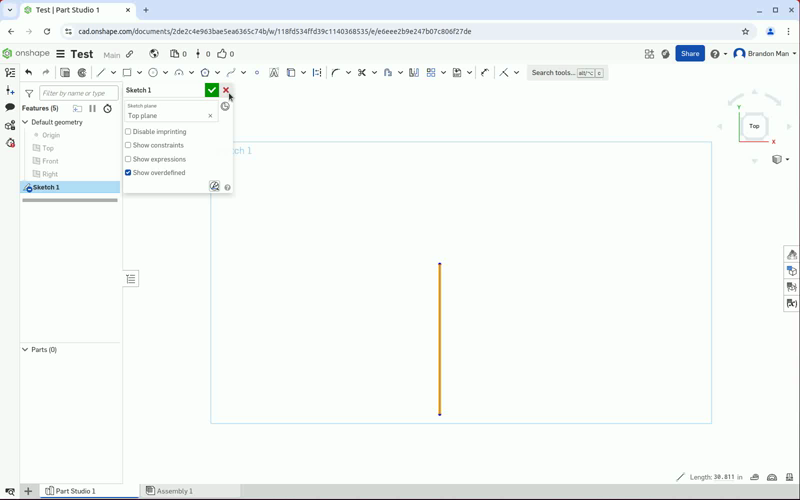
key(shift+h)
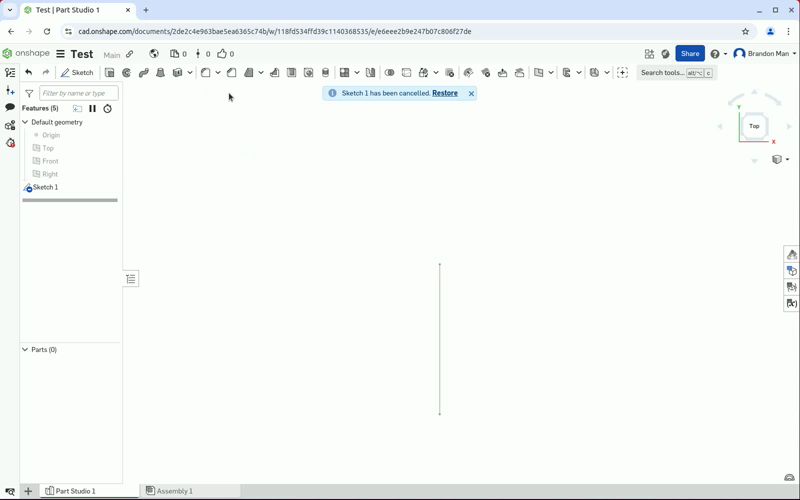
key(shift+s)
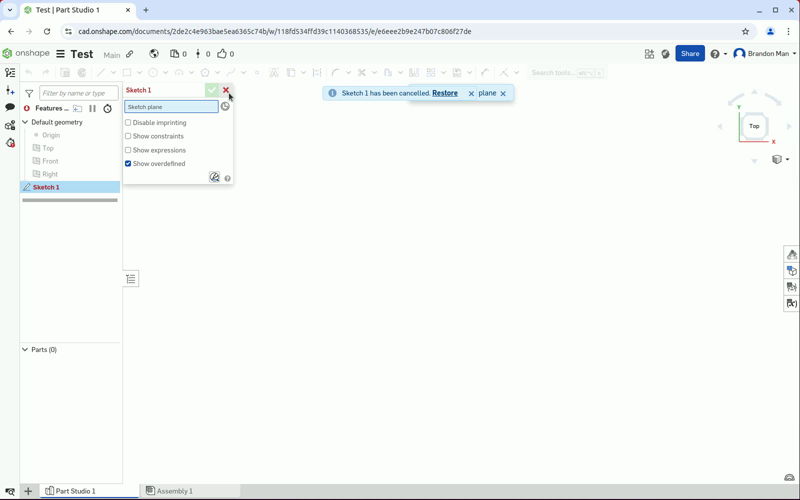
mouse_move(73, 150)
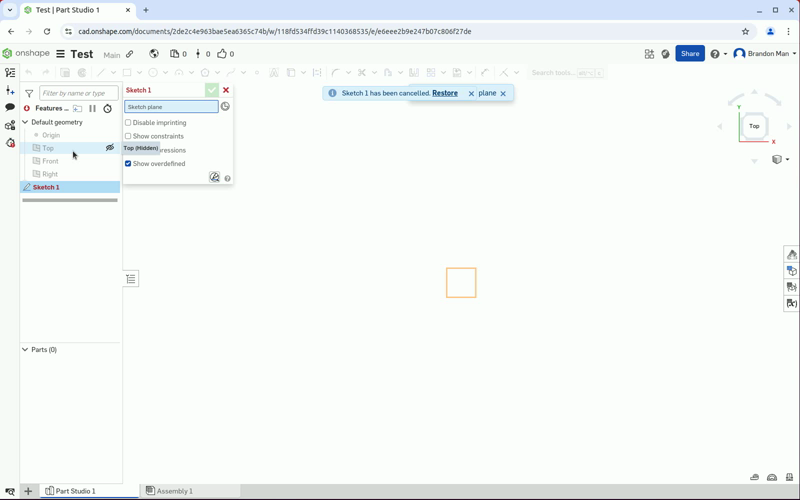
click(73, 150)
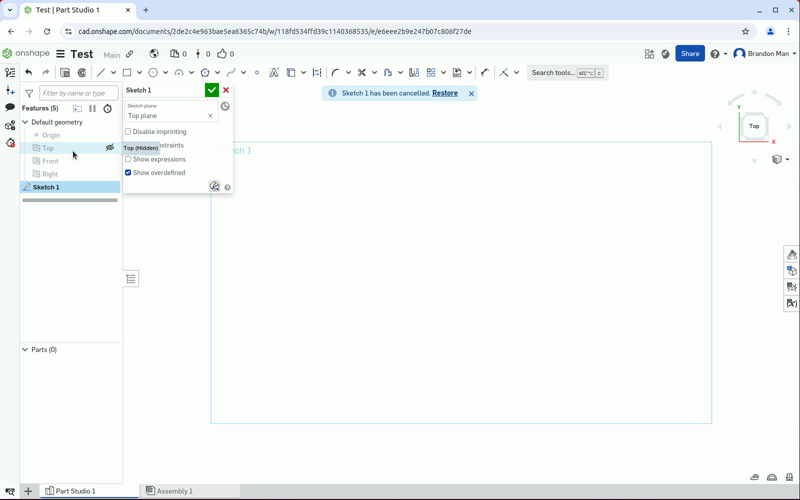
mouse_move(73, 352)
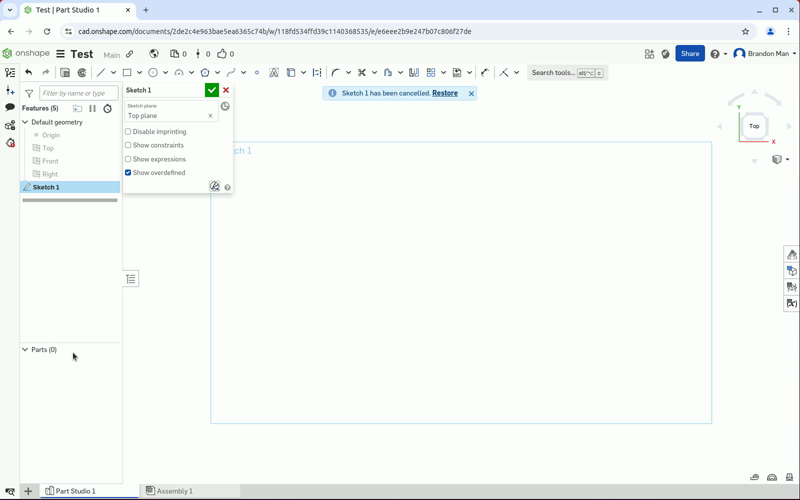
key(y)
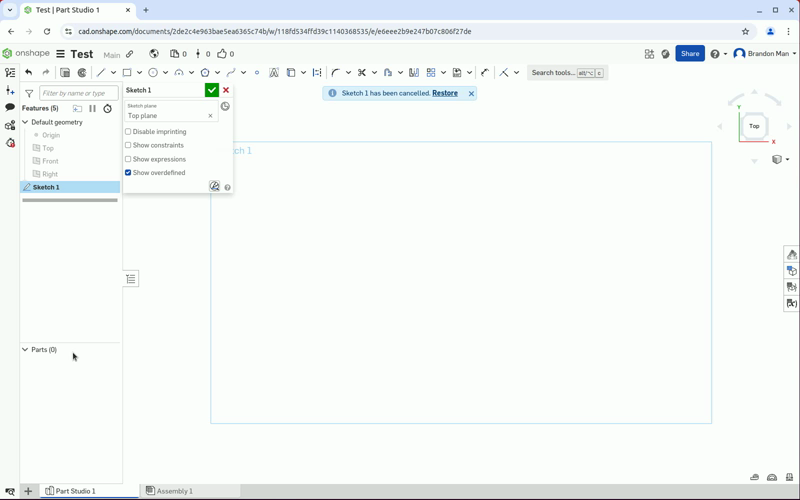
key(c)
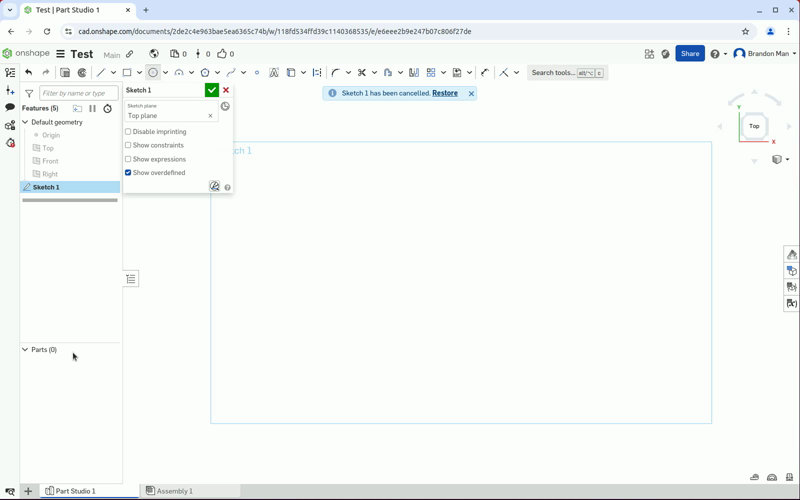
key_down(shift)
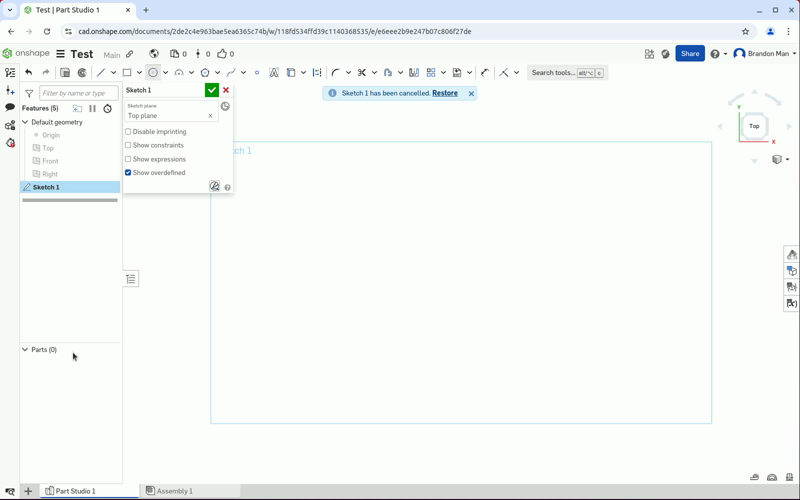
mouse_move(461, 282)
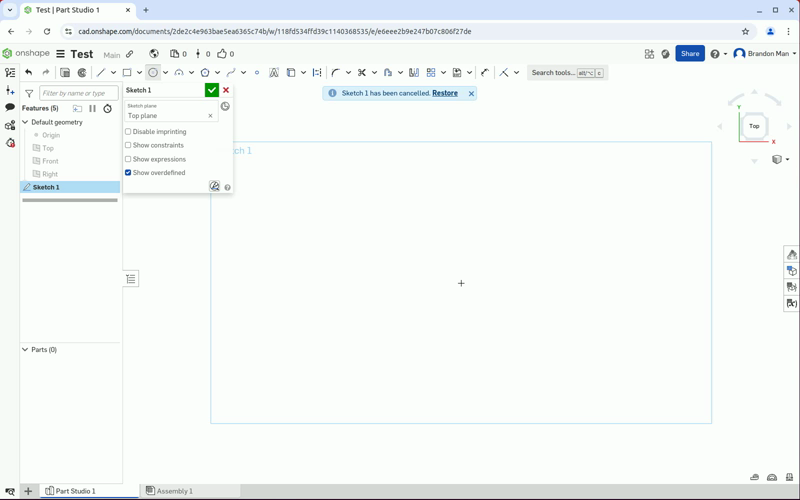
click(461, 282)
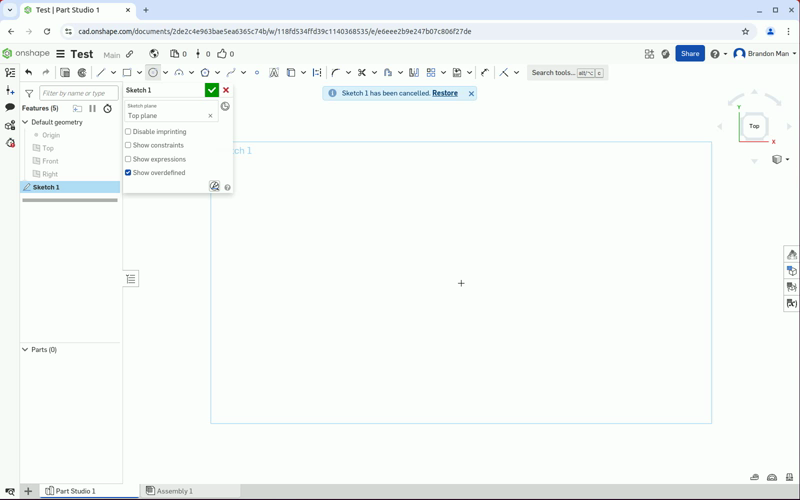
key_up(shift)
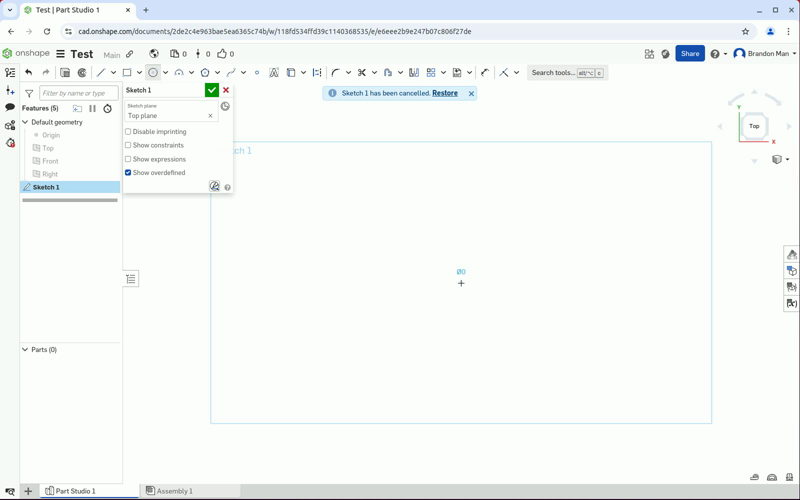
mouse_move(553, 282)
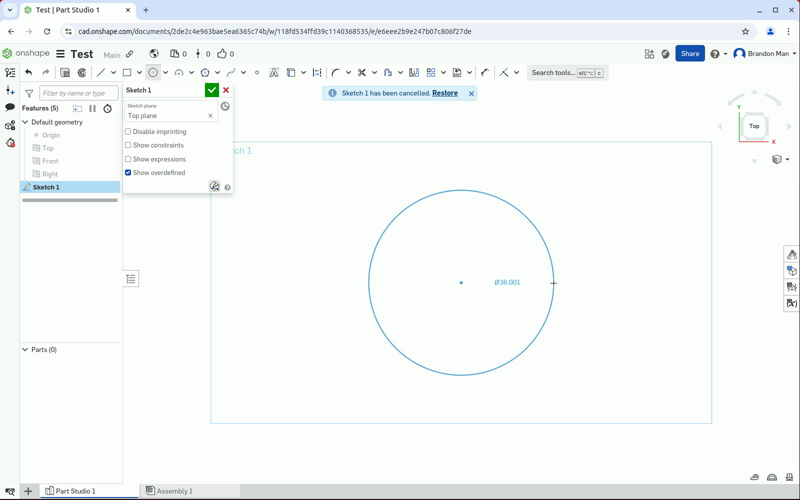
click(553, 282)
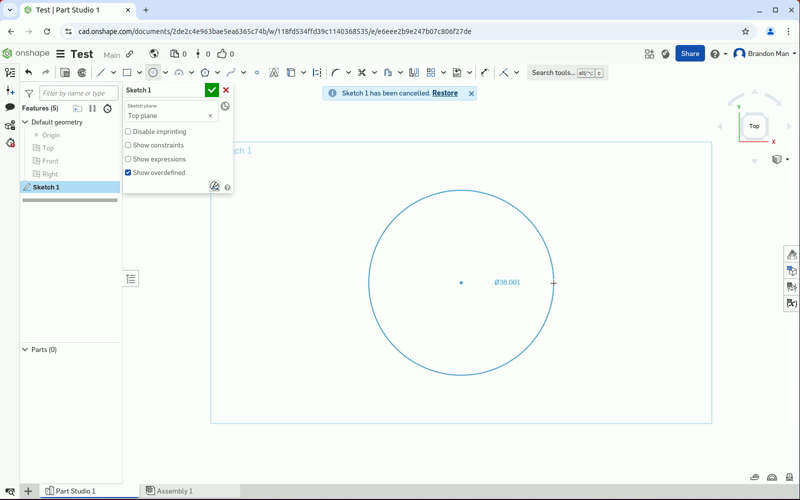
key(esc)
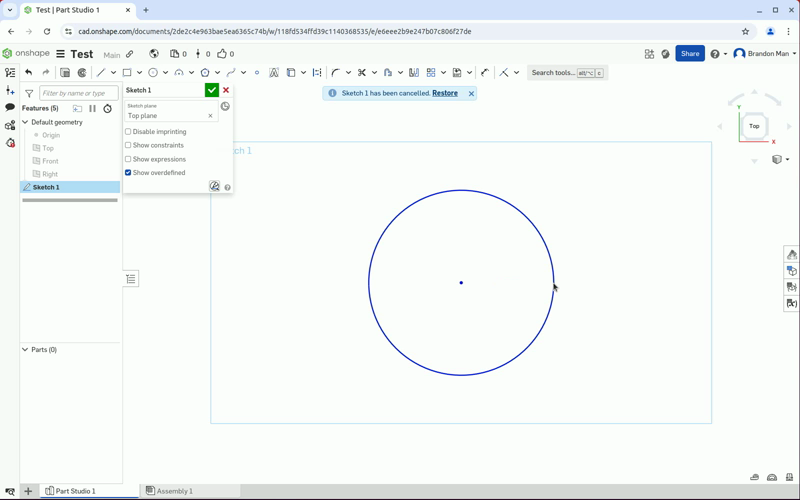
key(c)
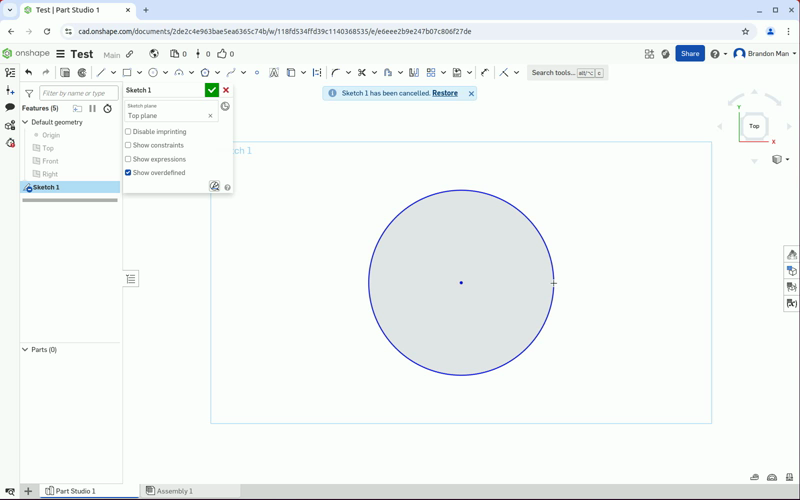
key_down(shift)
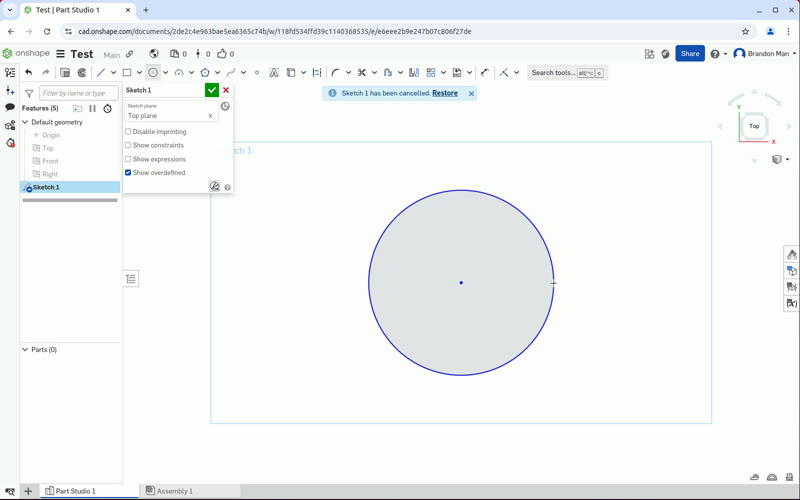
mouse_move(461, 282)
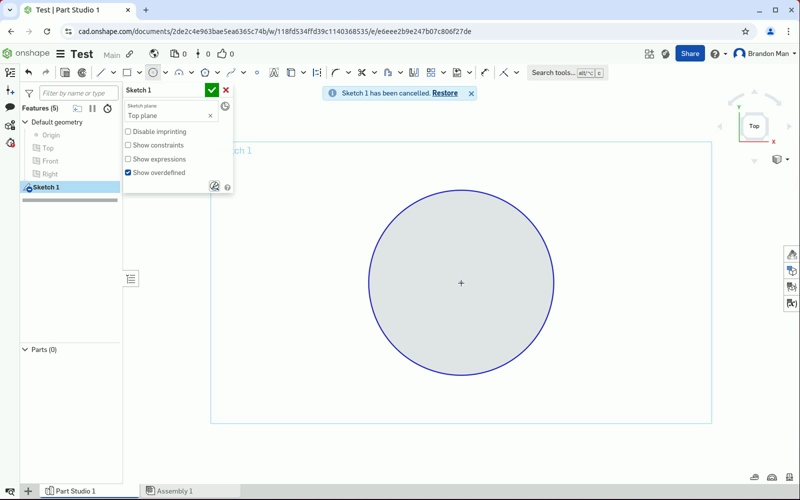
click(461, 282)
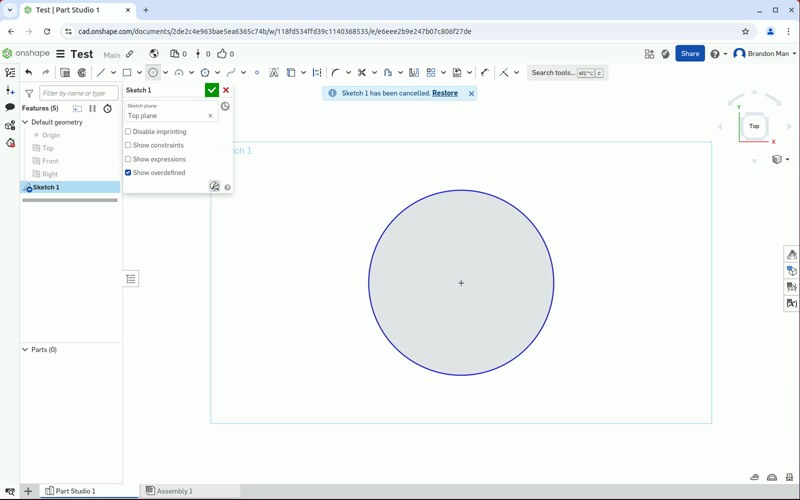
key_up(shift)
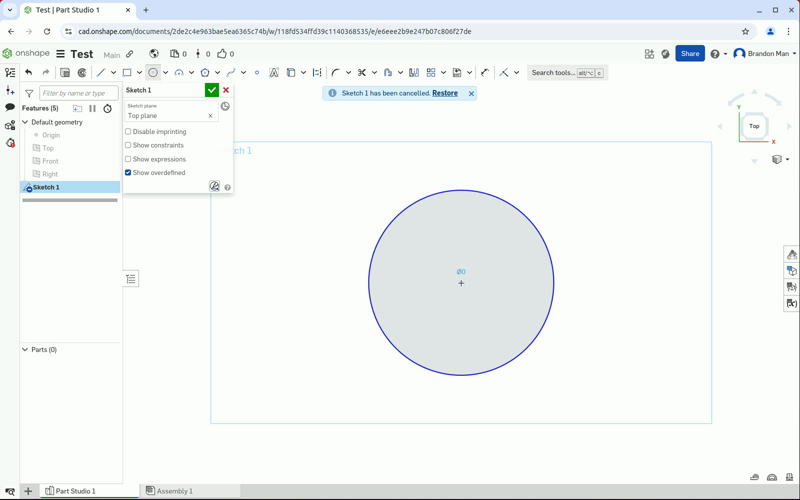
mouse_move(486, 282)
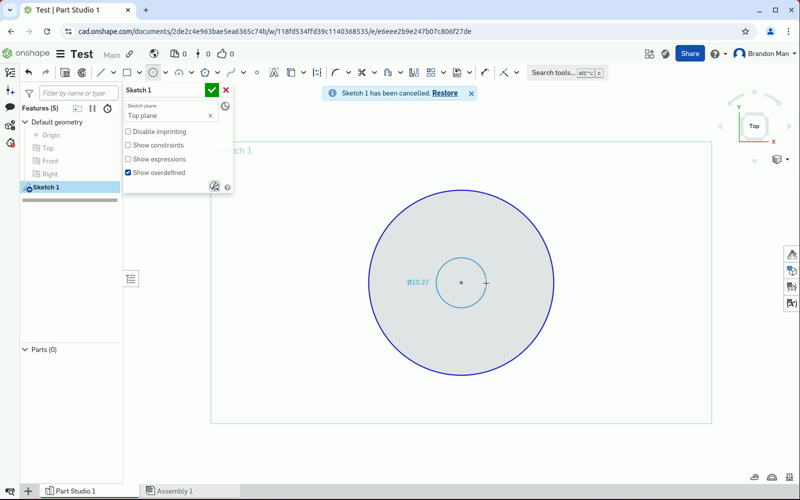
click(486, 282)
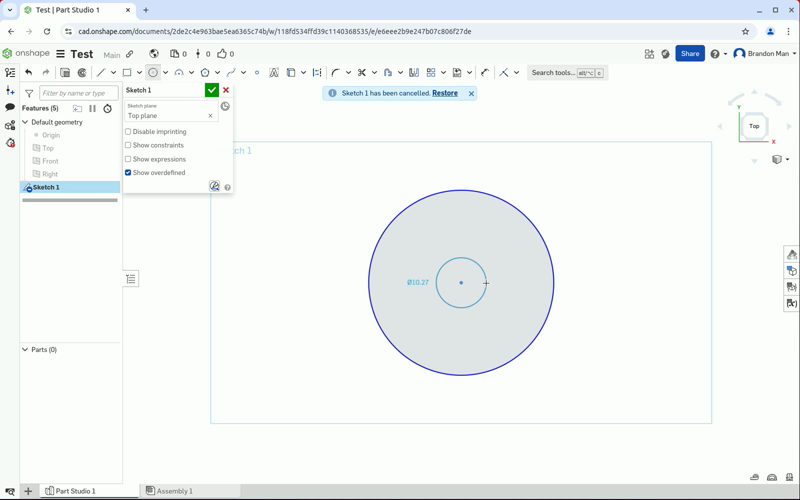
key(esc)
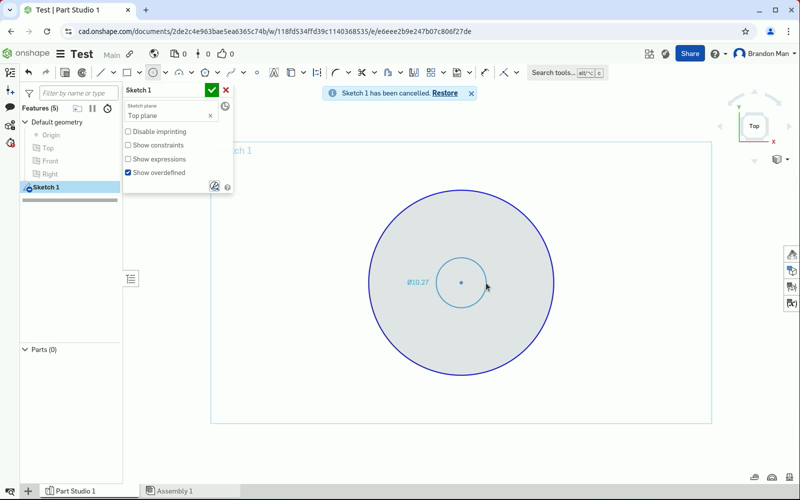
mouse_move(390, 264)
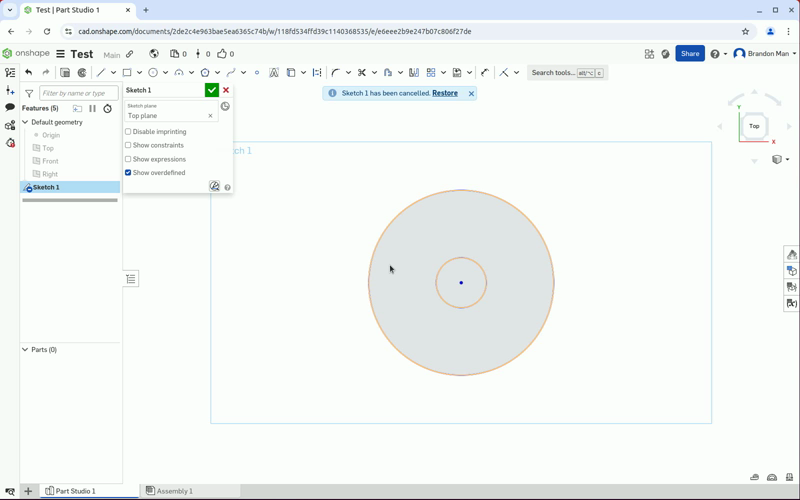
click(390, 264)
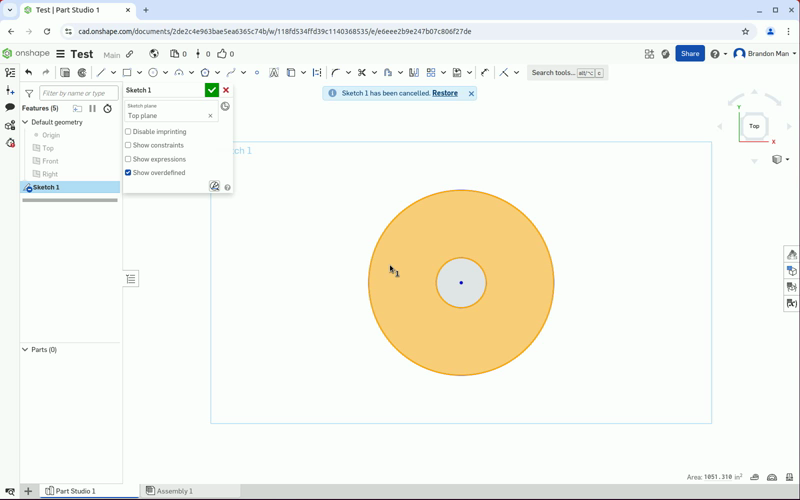
mouse_move(73, 352)
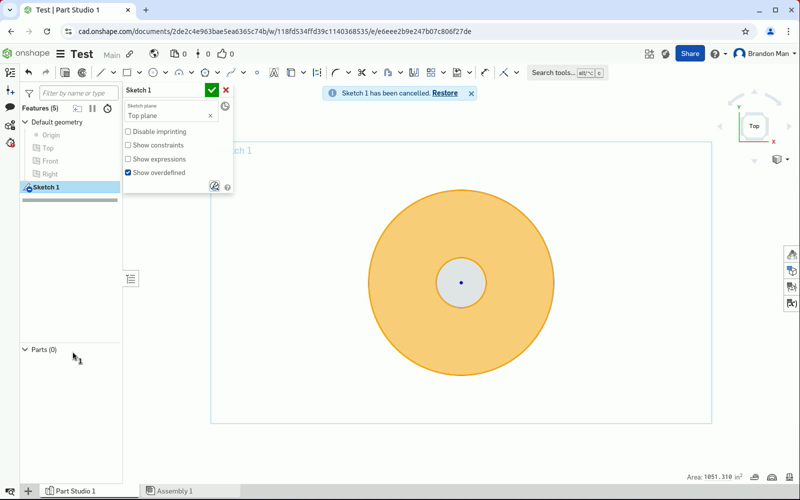
key(shift+y)
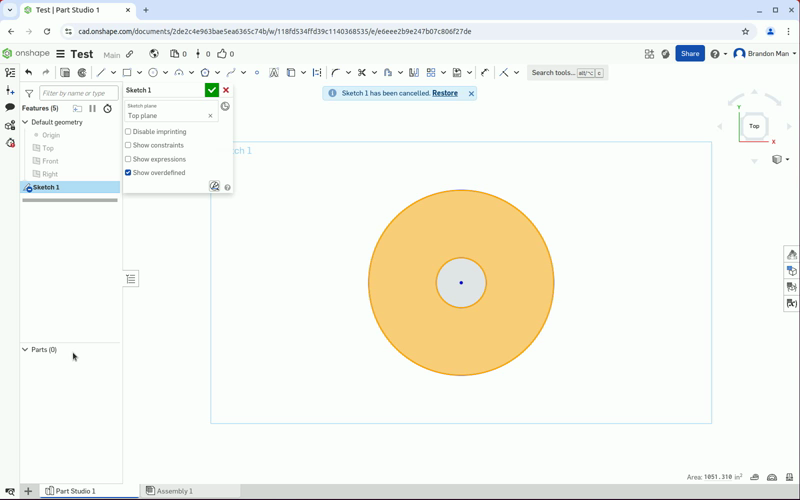
key(shift+e)
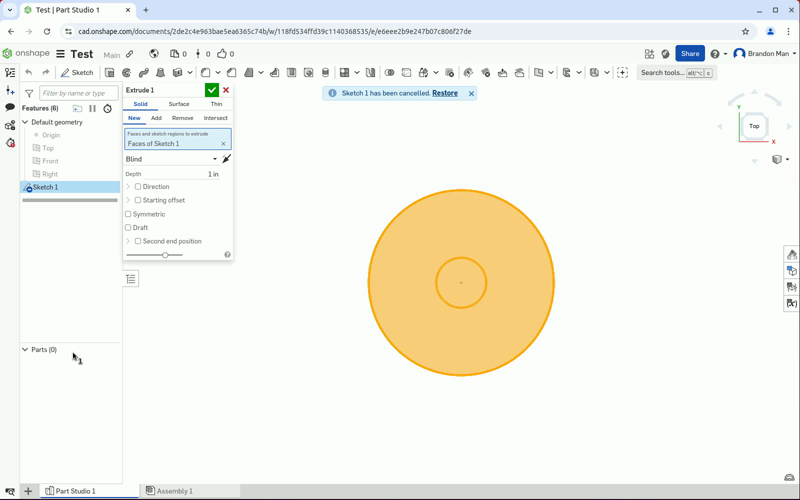
mouse_move(143, 106)
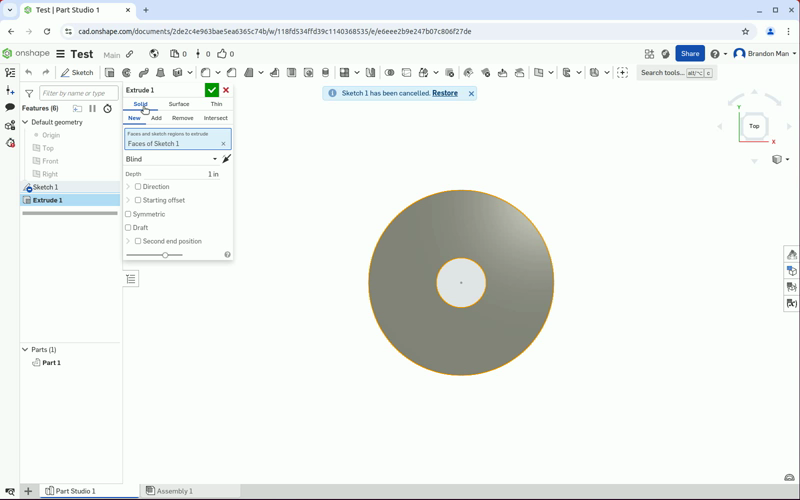
click(143, 106)
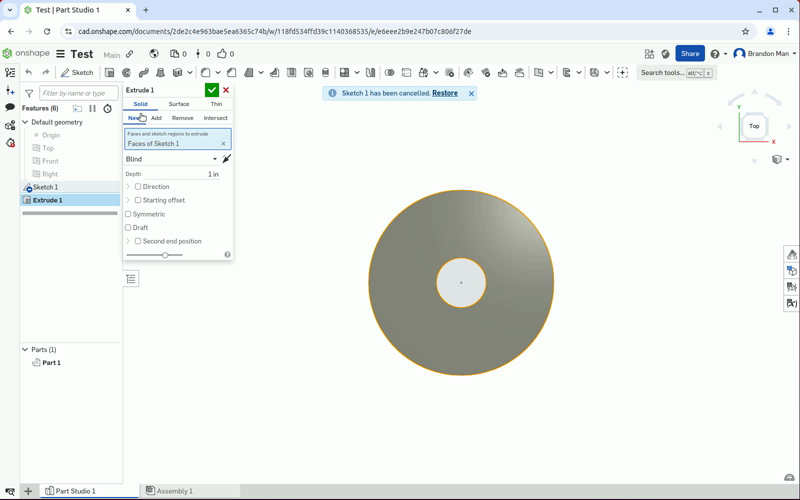
mouse_move(137, 120)
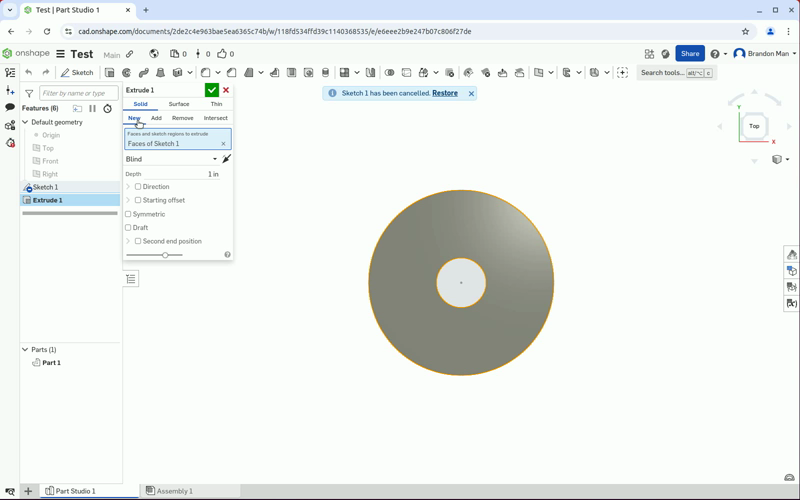
click(137, 120)
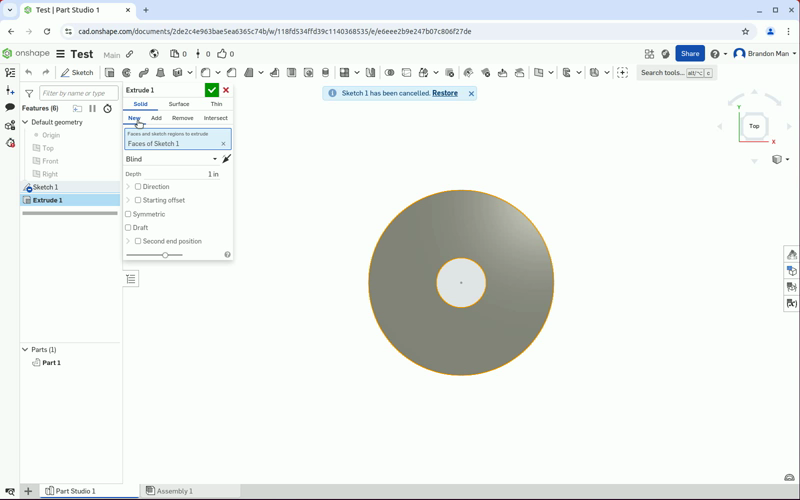
key(tab, 4)
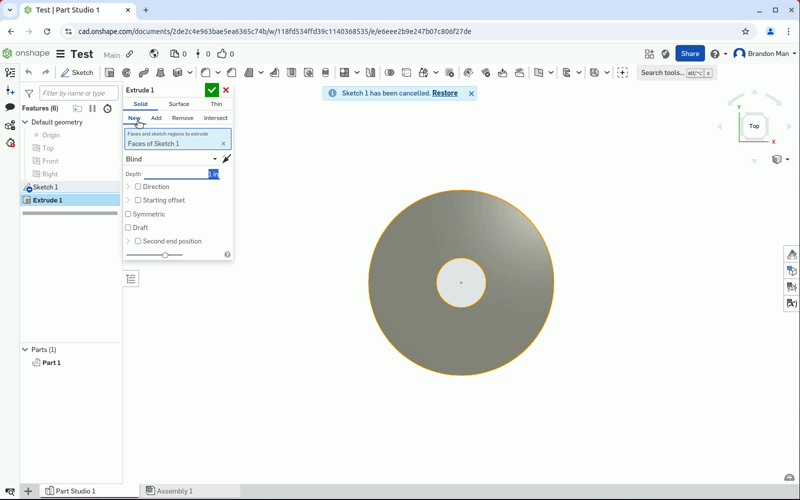
text(4.333)
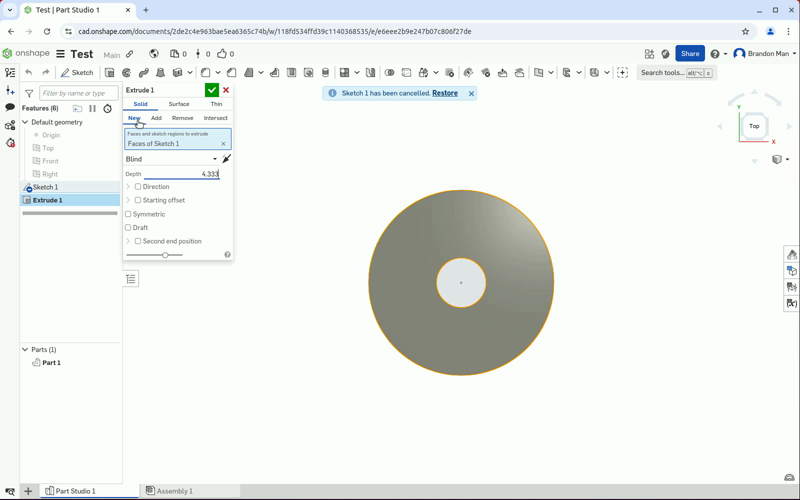
key(enter)
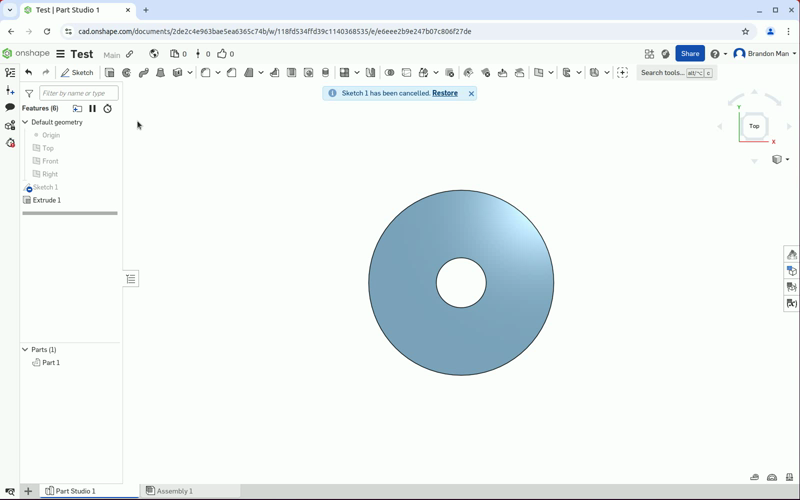
key(shift+h)
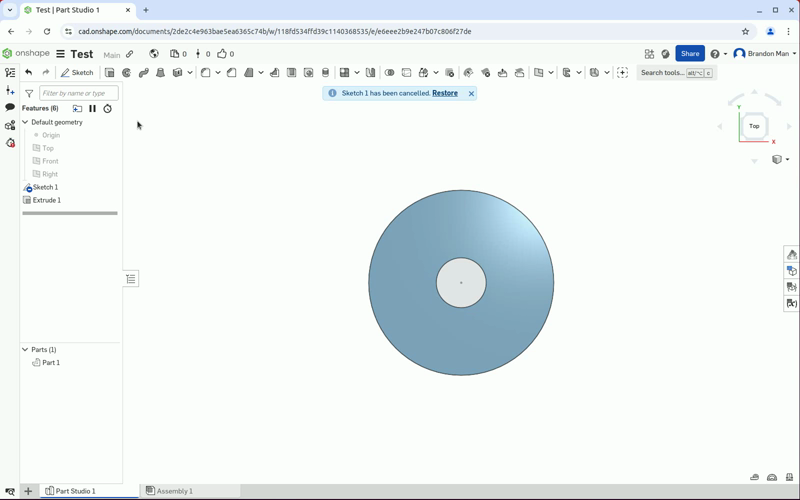
key(shift+h)
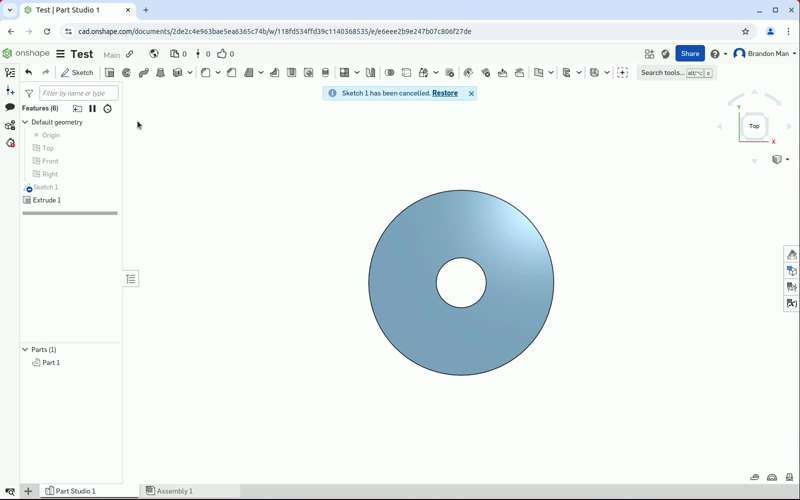
mouse_move(73, 189)
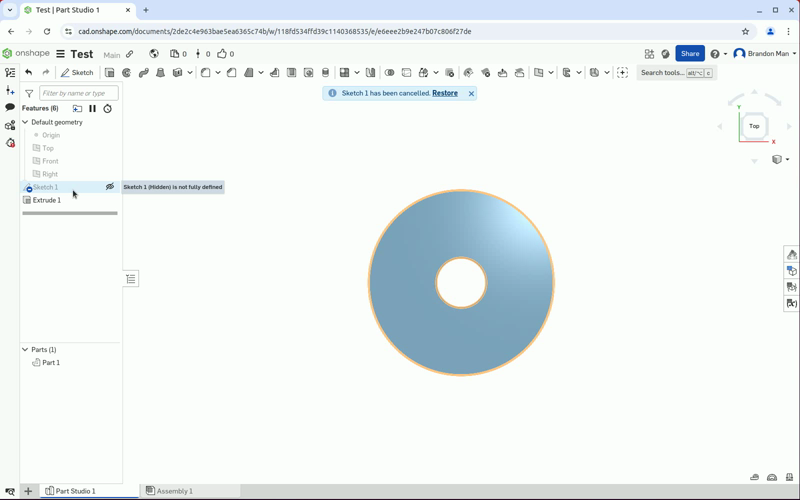
click(73, 189)
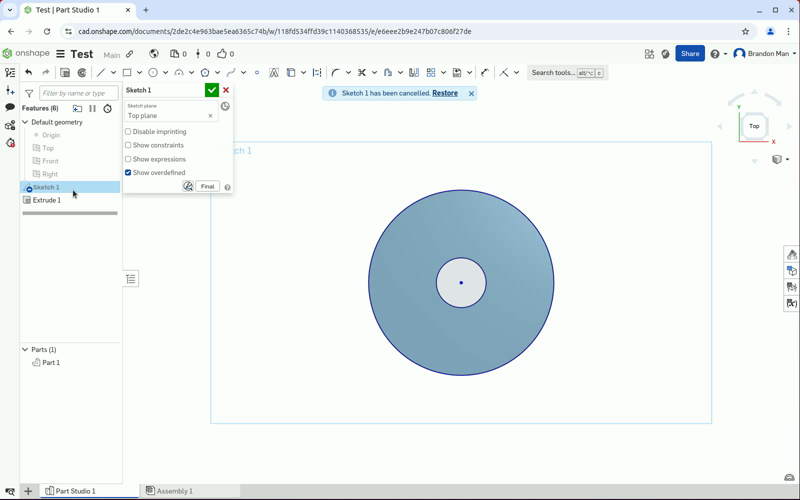
mouse_move(229, 92)
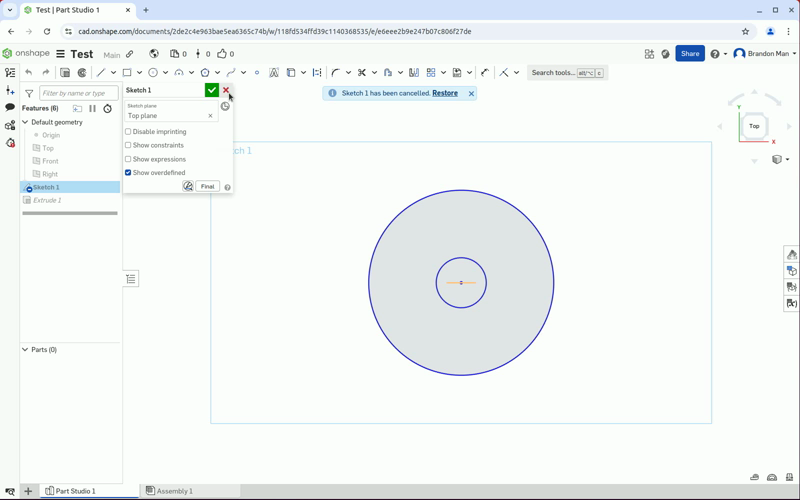
click(229, 92)
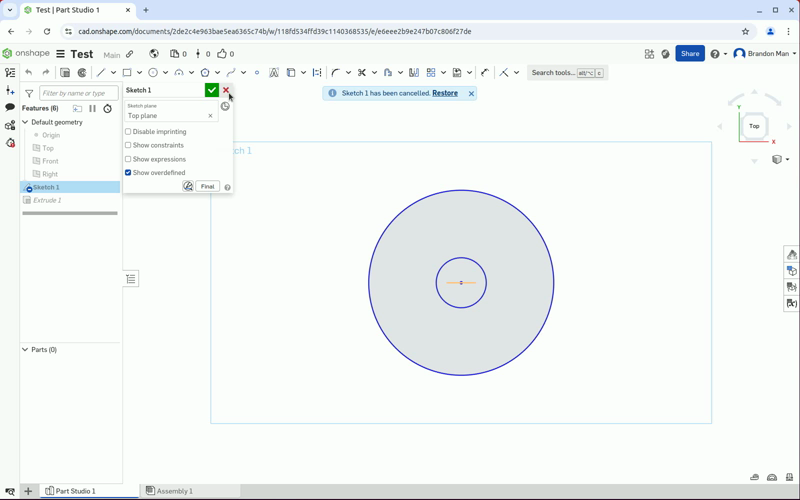
key(shift+s)
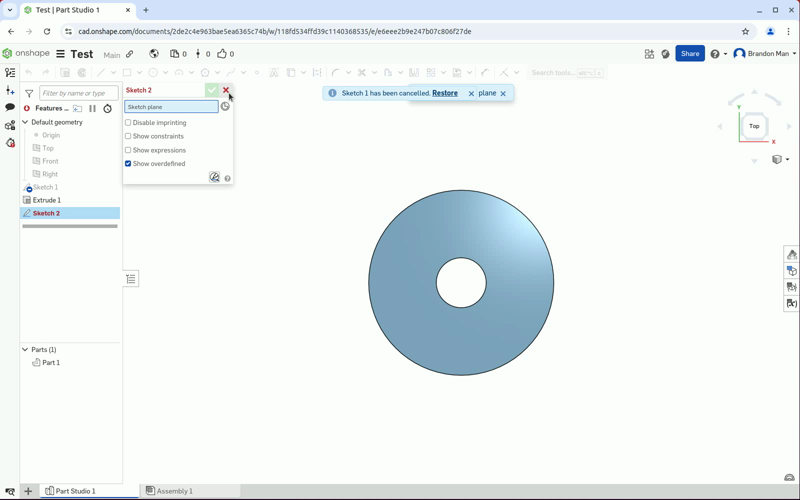
mouse_move(73, 150)
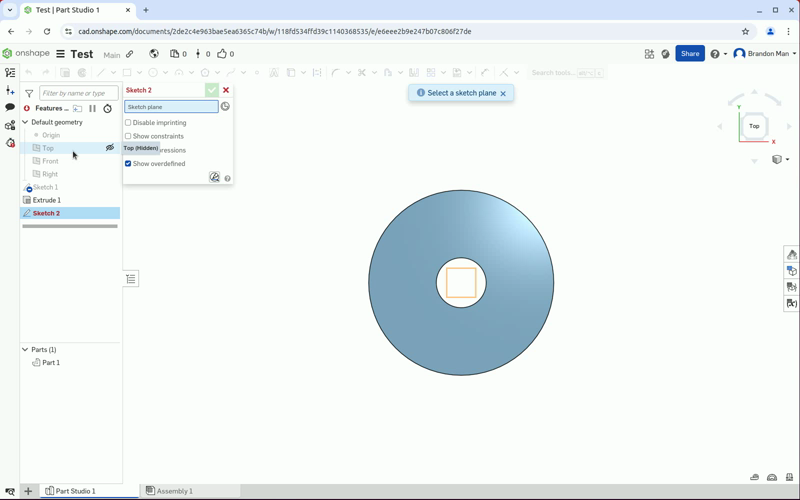
click(73, 150)
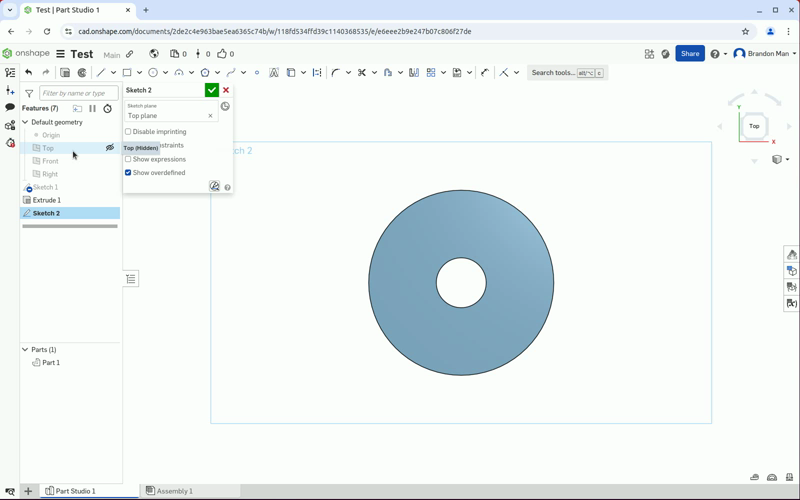
mouse_move(73, 352)
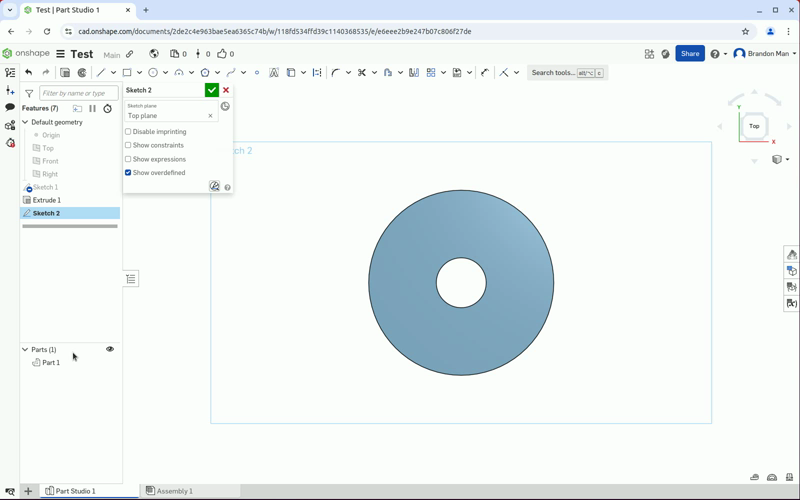
key(y)
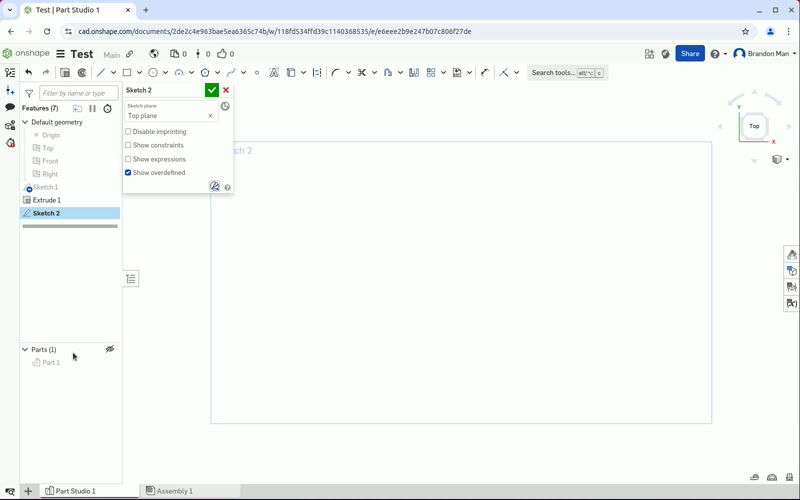
key(c)
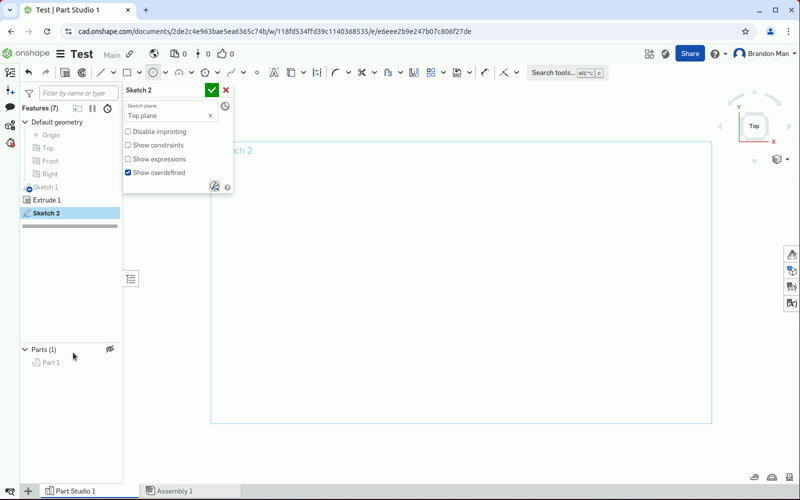
key_down(shift)
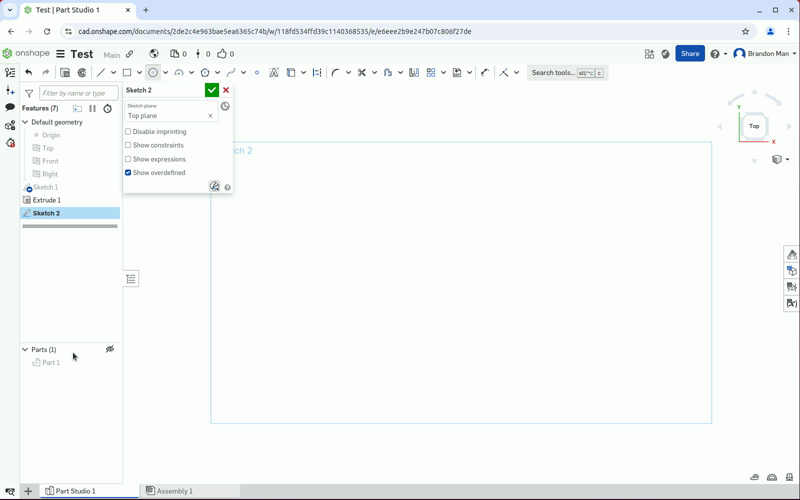
mouse_move(461, 282)
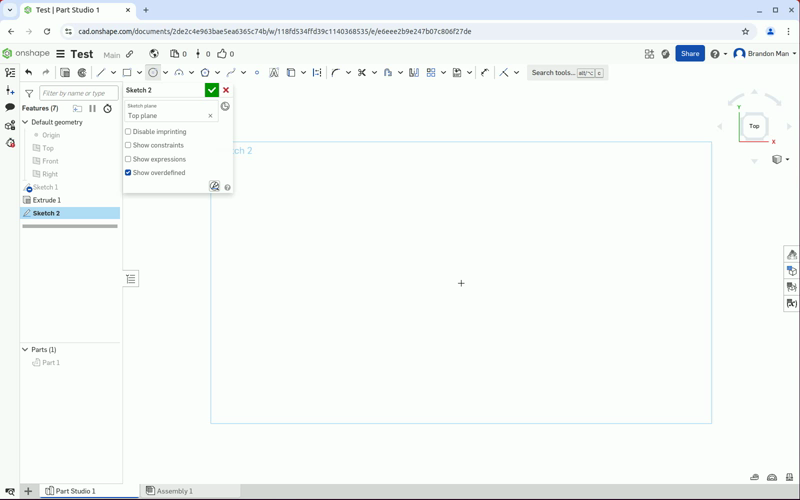
click(461, 282)
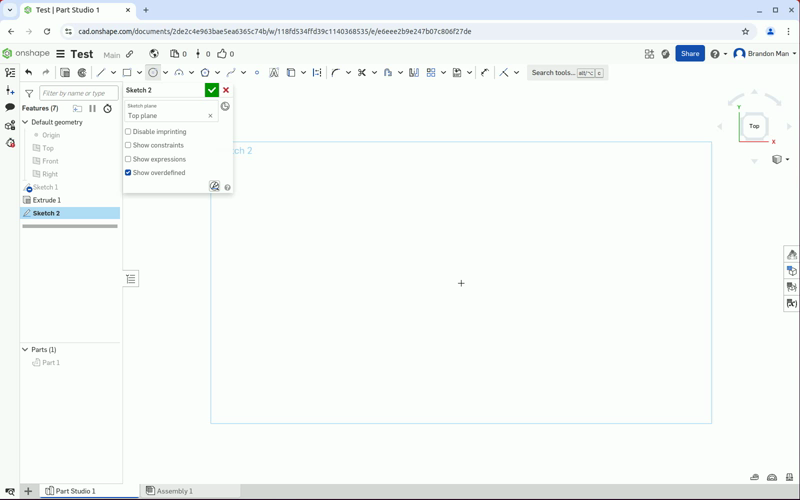
key_up(shift)
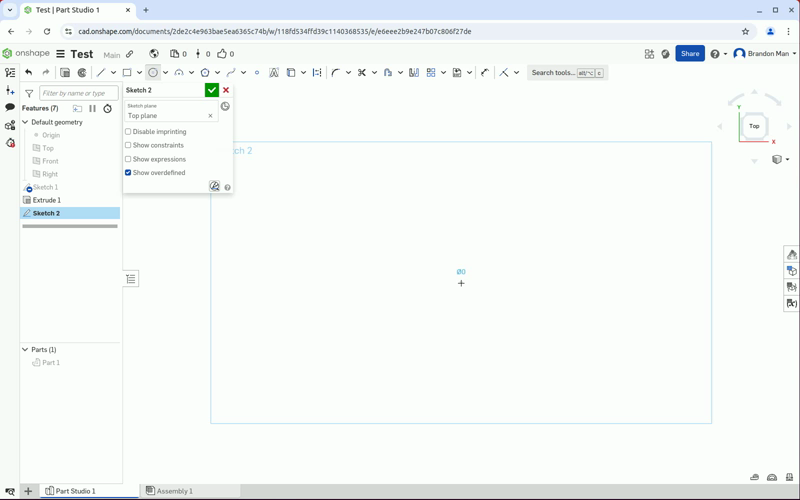
mouse_move(574, 282)
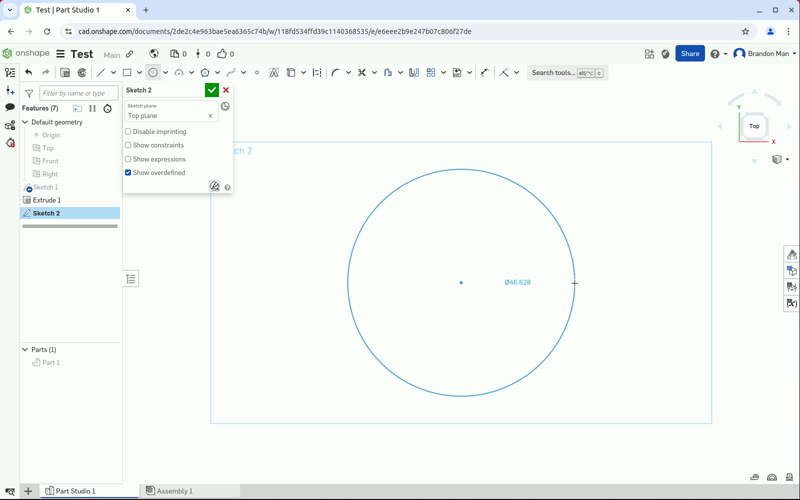
click(574, 282)
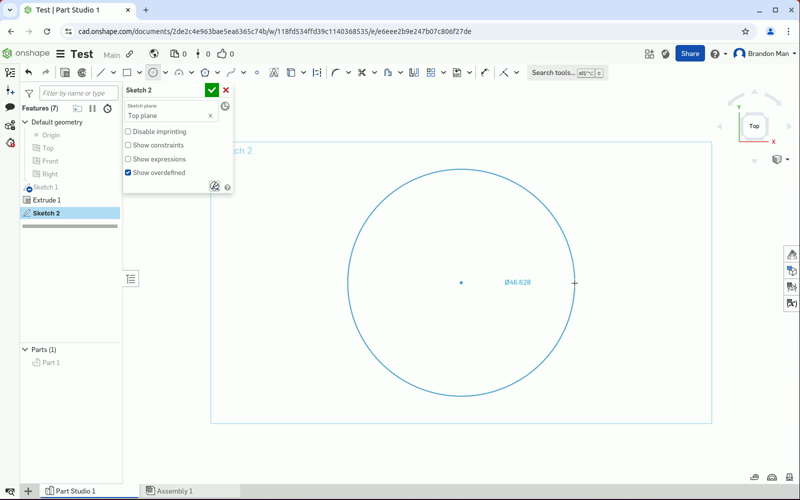
key(esc)
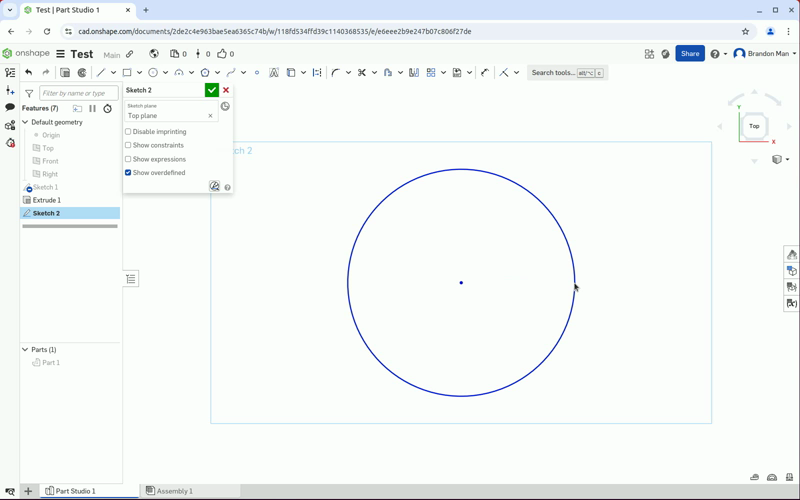
key(c)
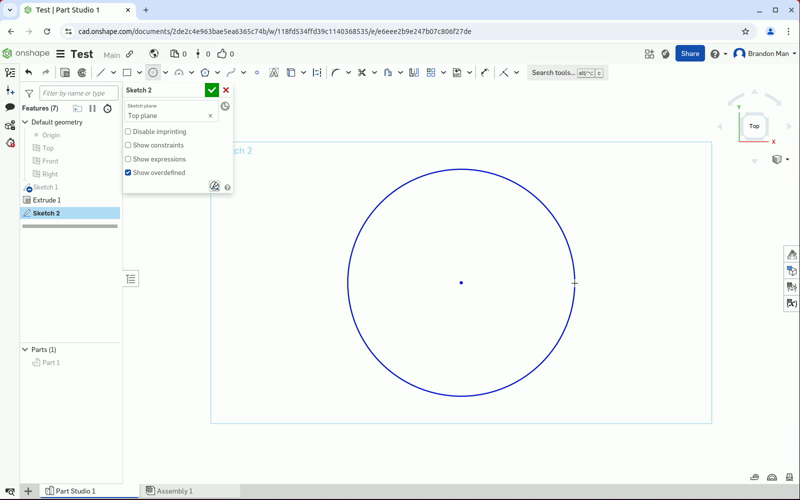
key_down(shift)
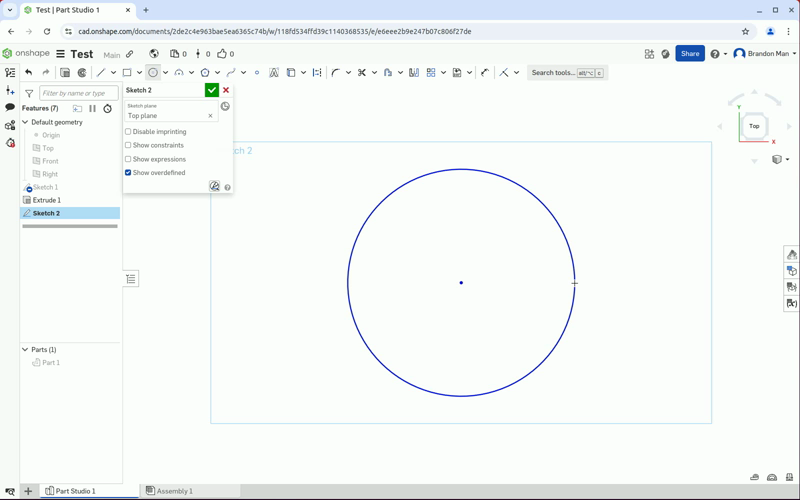
mouse_move(461, 282)
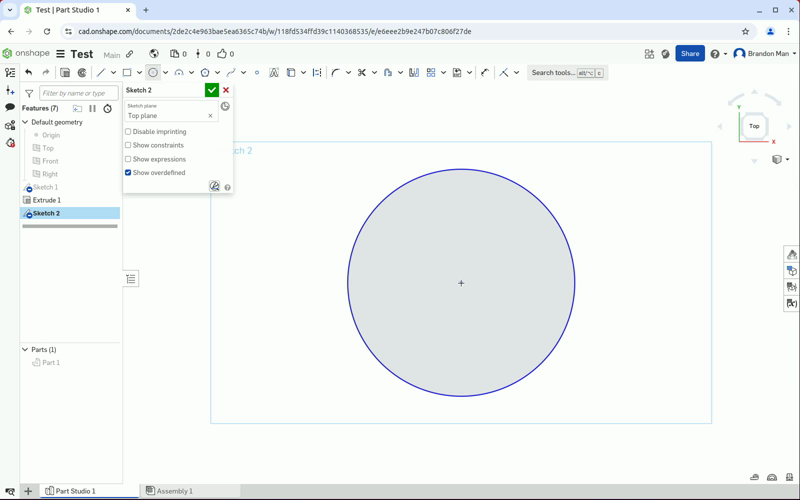
click(461, 282)
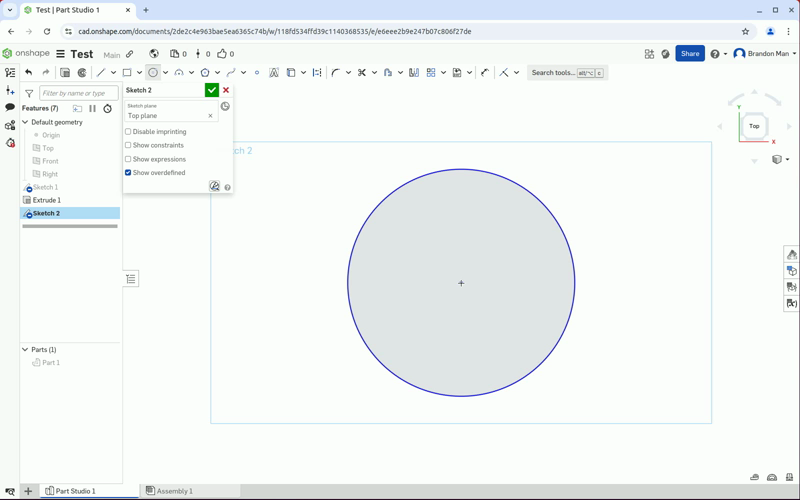
key_up(shift)
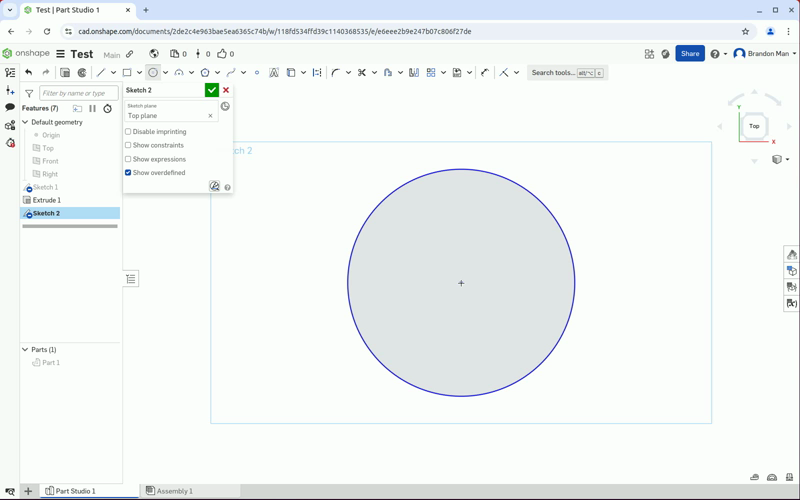
mouse_move(553, 282)
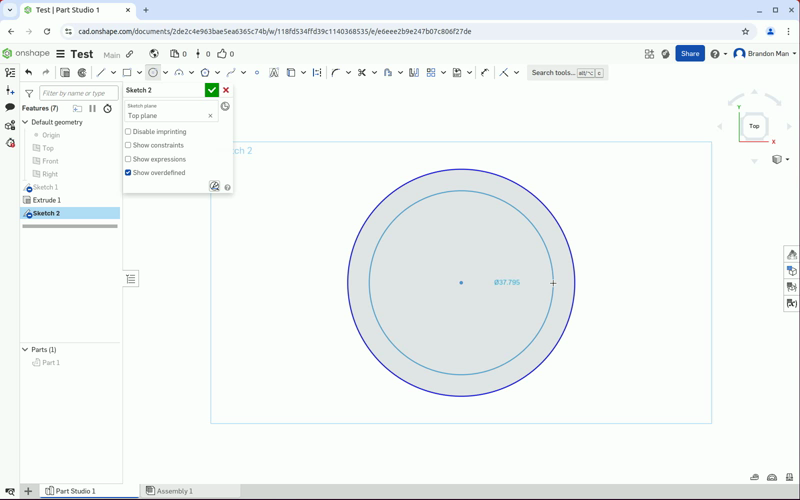
click(553, 282)
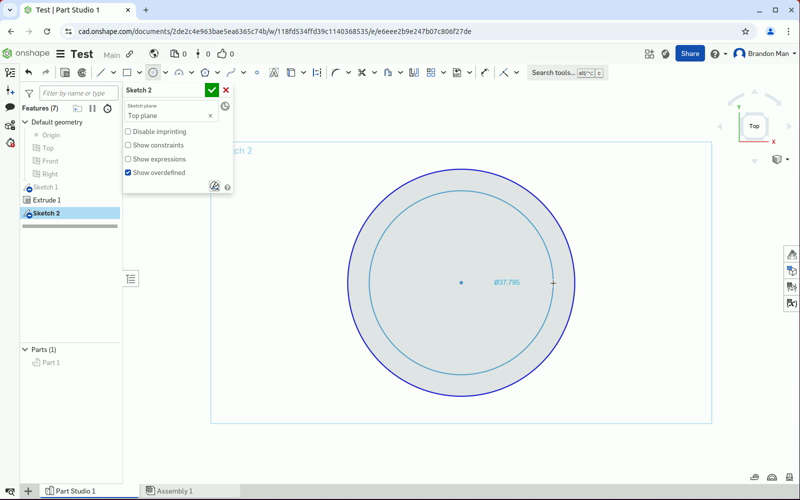
key(esc)
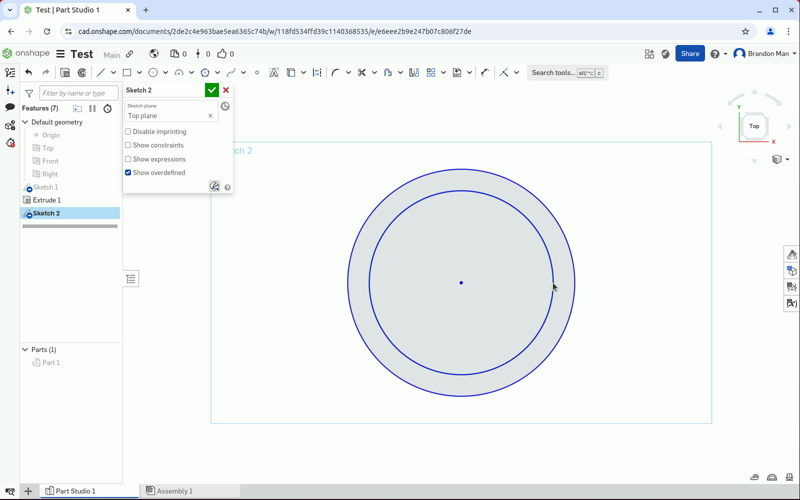
mouse_move(384, 216)
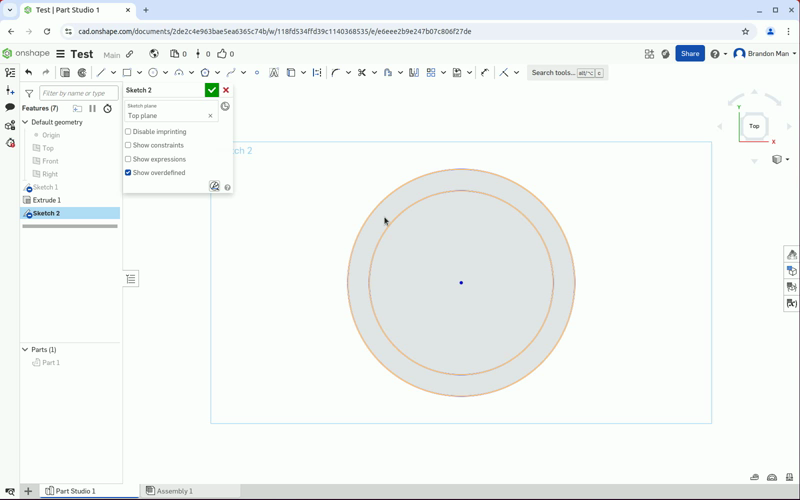
click(384, 216)
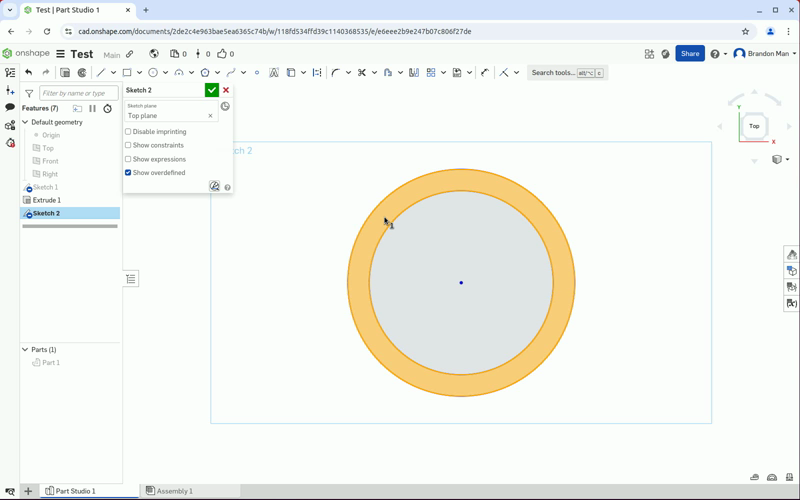
mouse_move(73, 352)
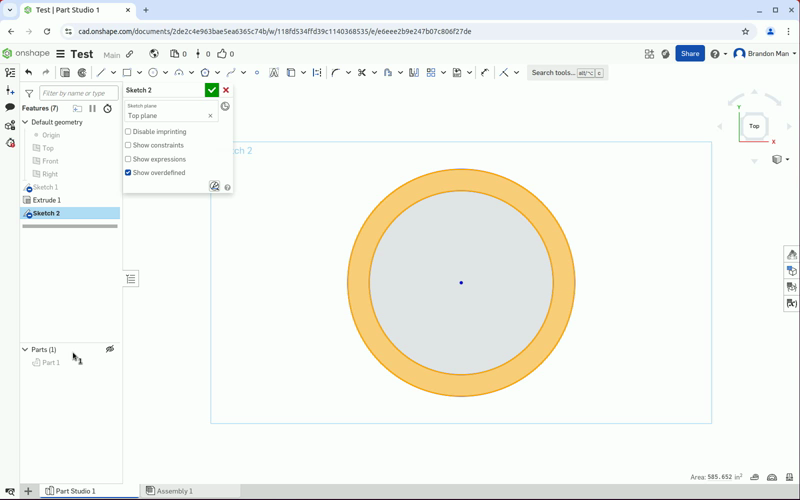
key(shift+y)
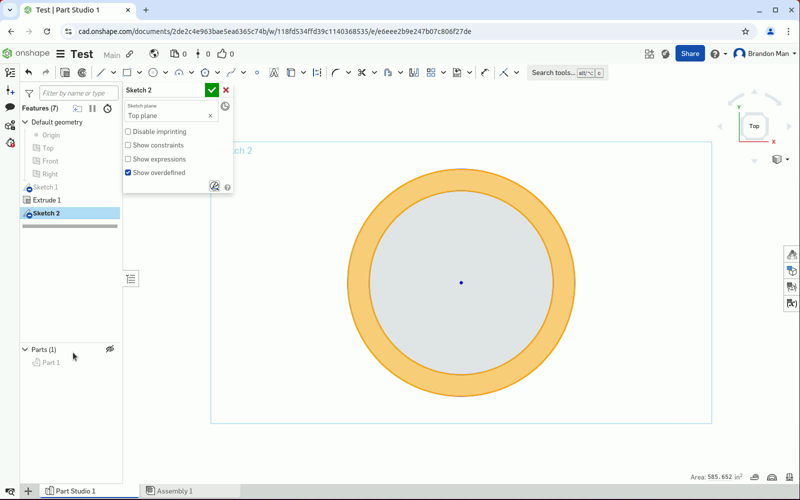
key(shift+e)
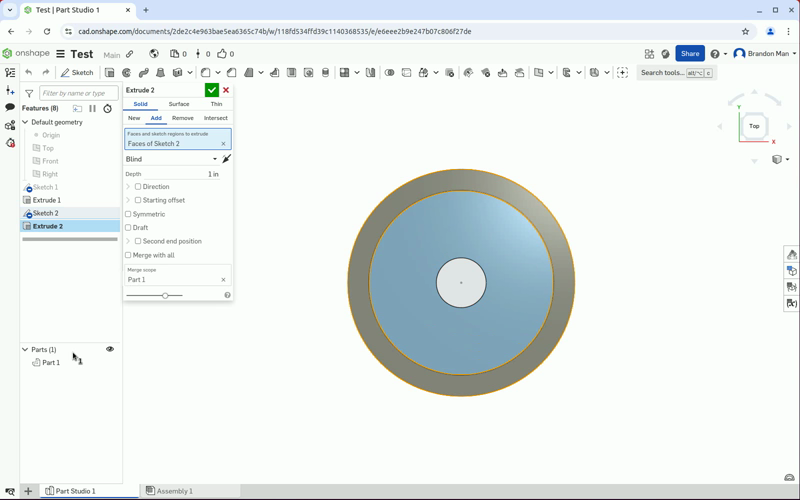
mouse_move(143, 106)
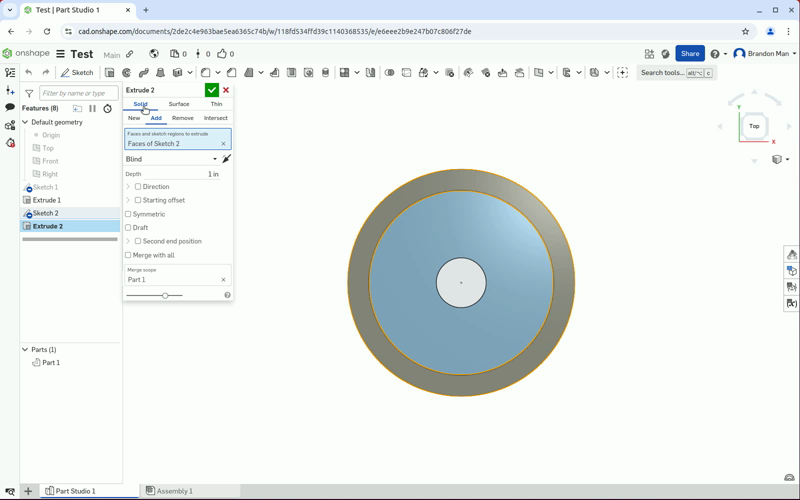
click(143, 106)
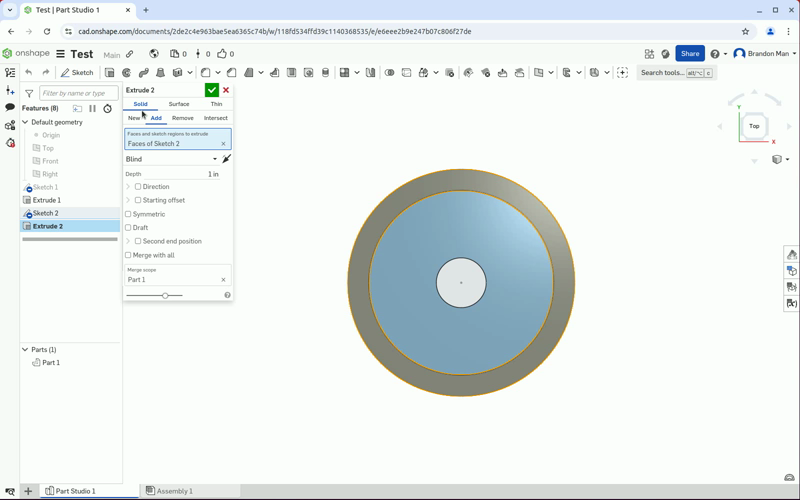
mouse_move(137, 120)
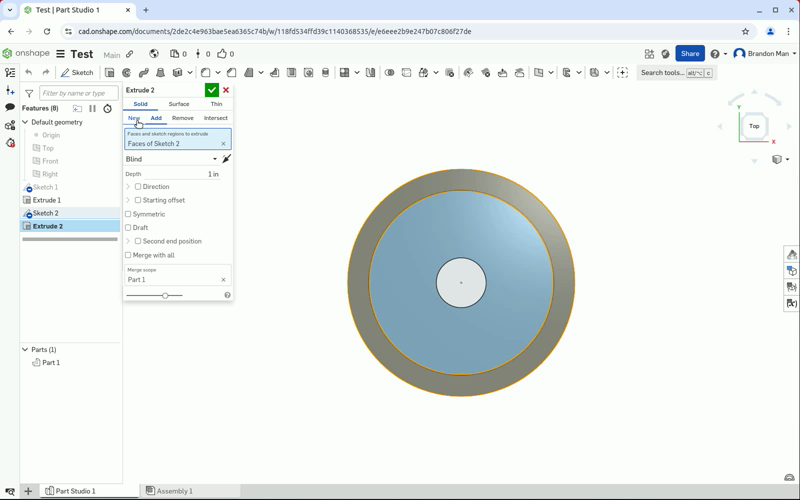
click(137, 120)
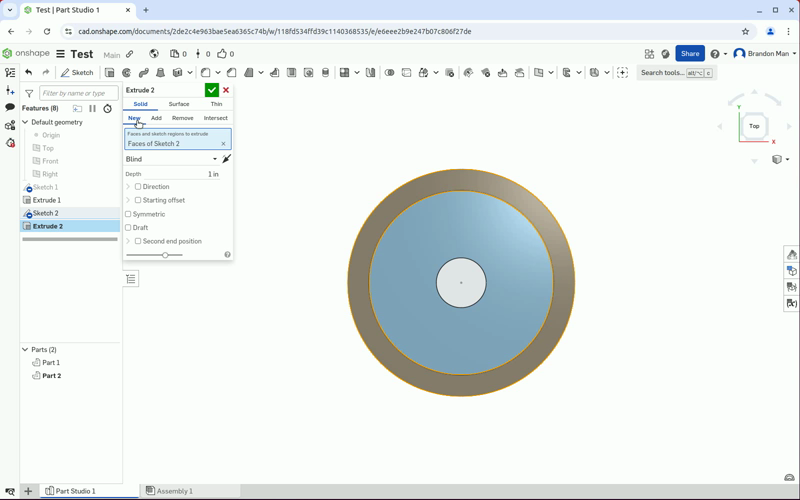
key(tab, 4)
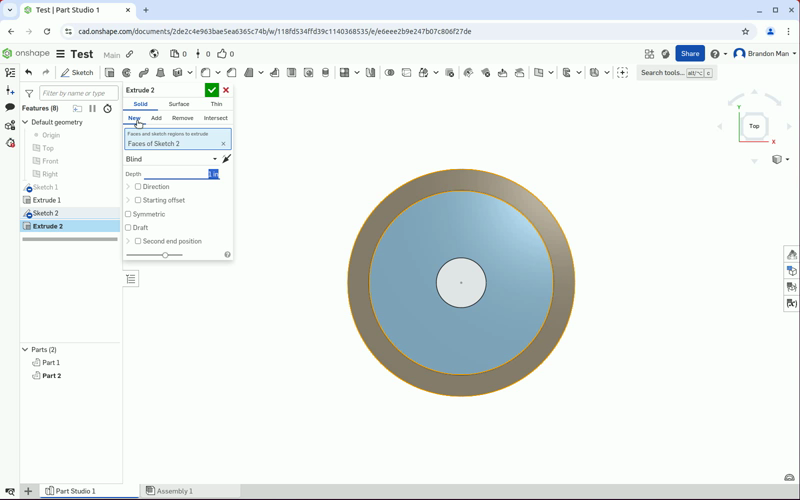
text(8.666)
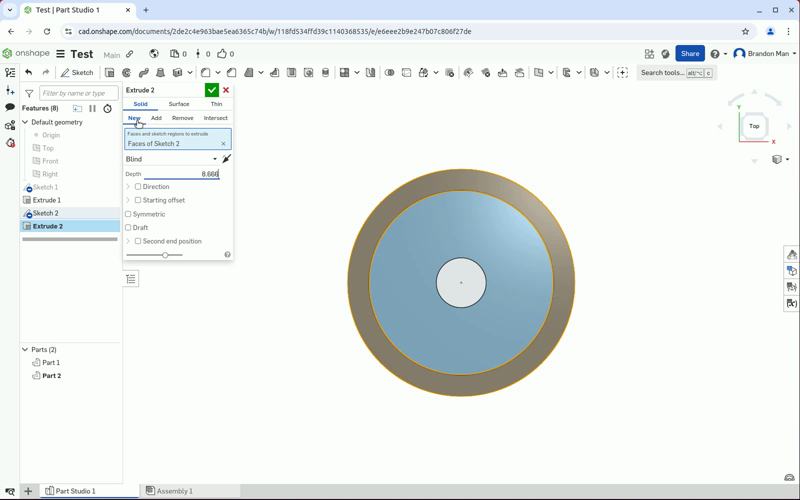
key(enter)
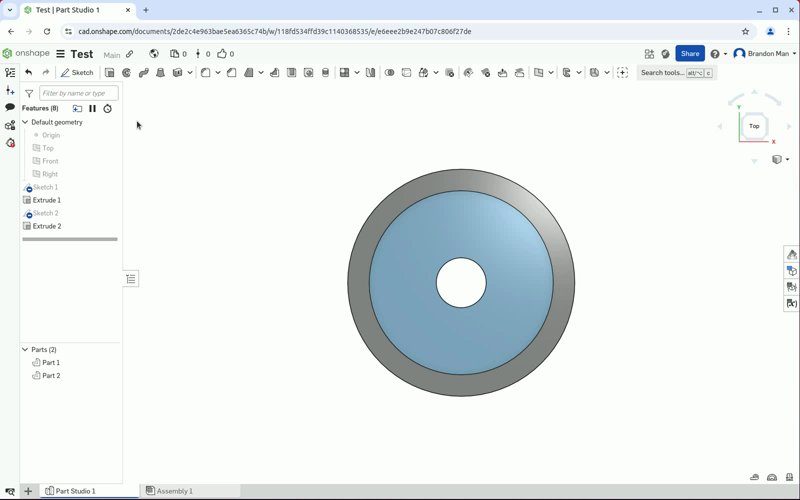
key(shift+h)
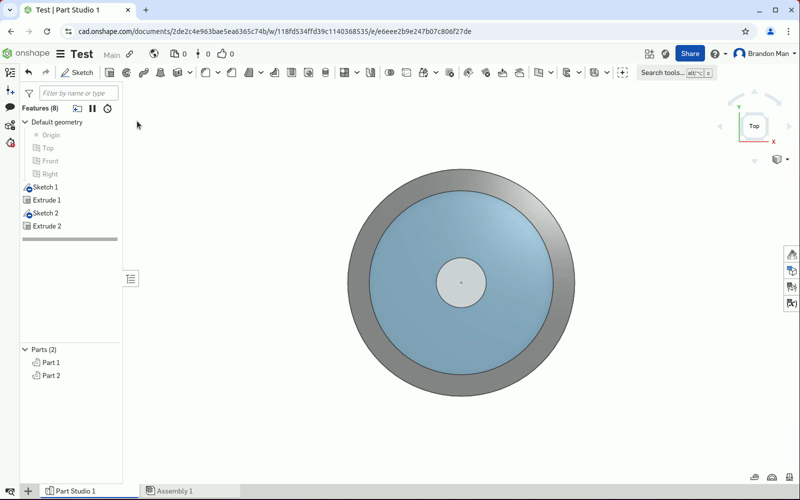
key(shift+h)
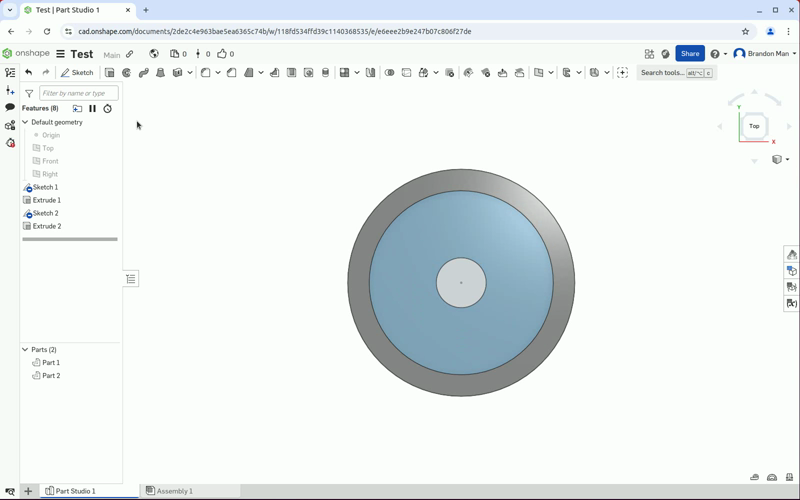
key(shift+7)
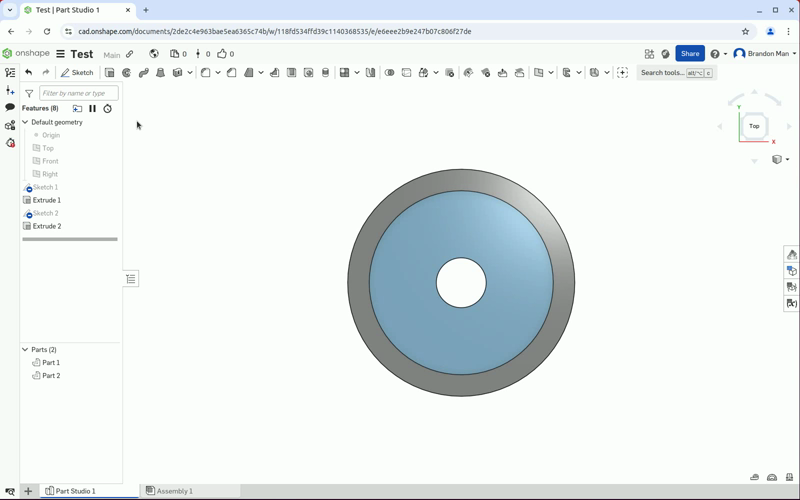
key(up, 3)
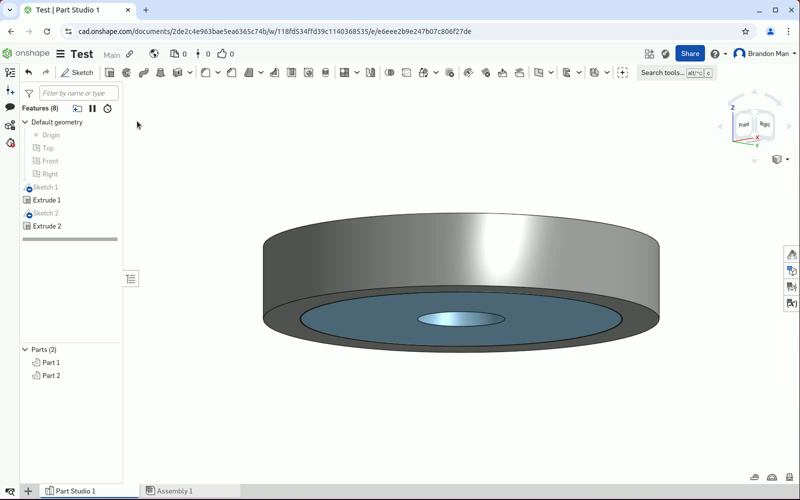
key(left, 3)
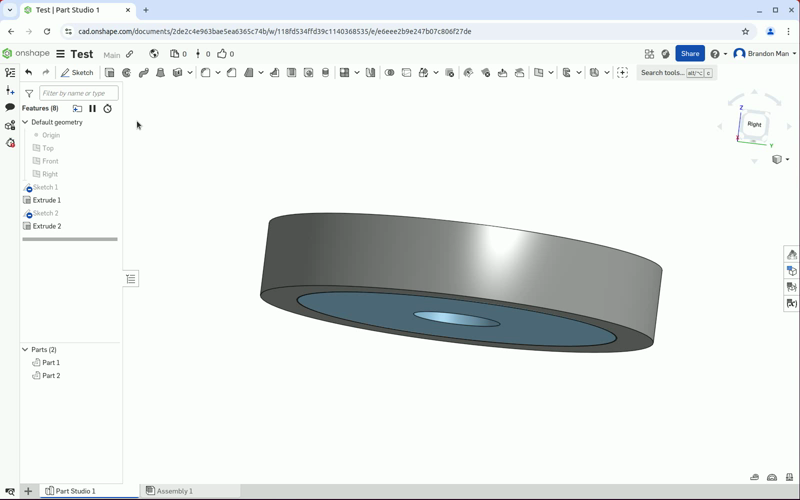
key(right, 3)
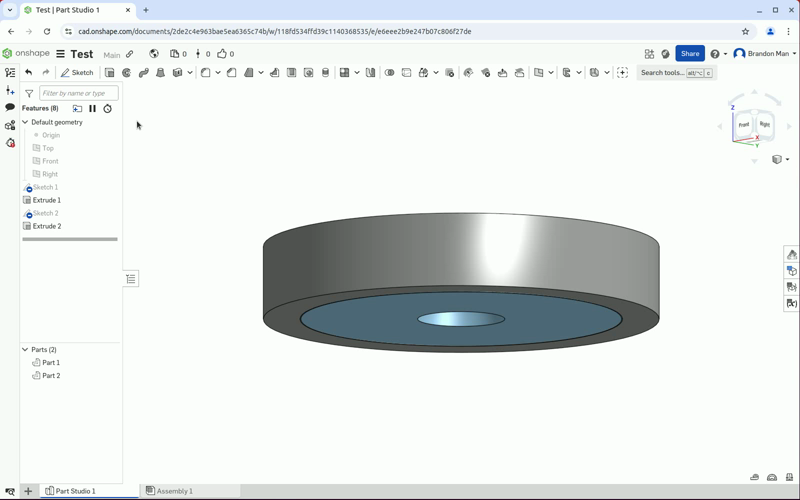
key(down, 3)
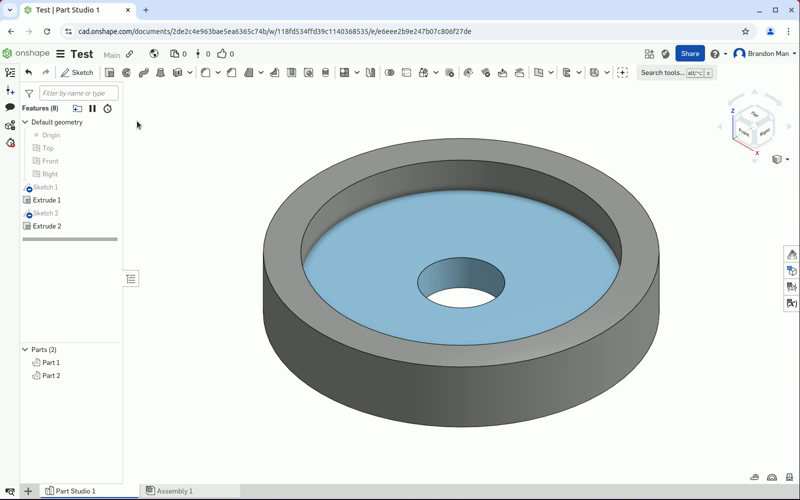
mouse_move(73, 189)
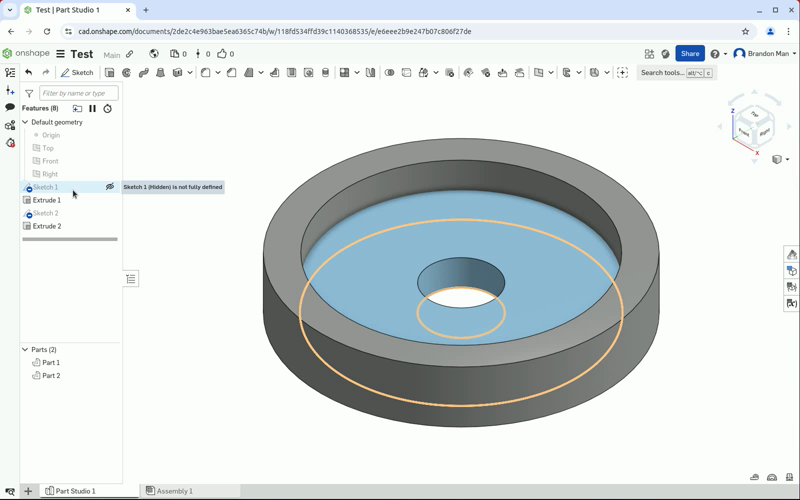
click(73, 189)